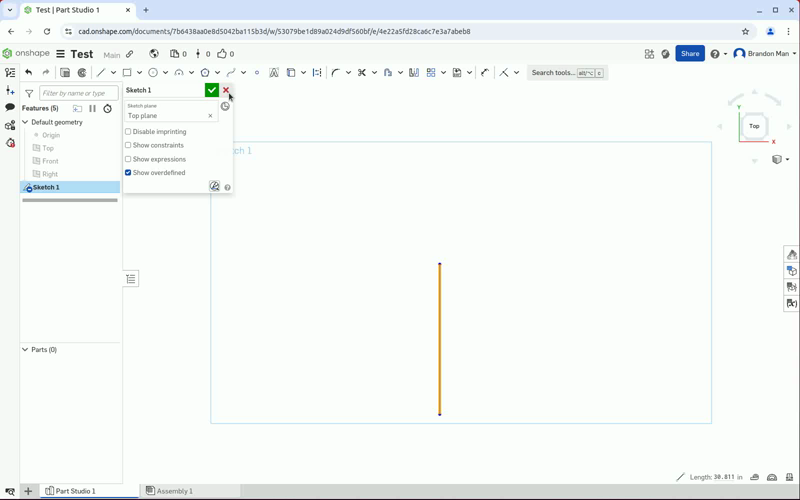
key(shift+h)
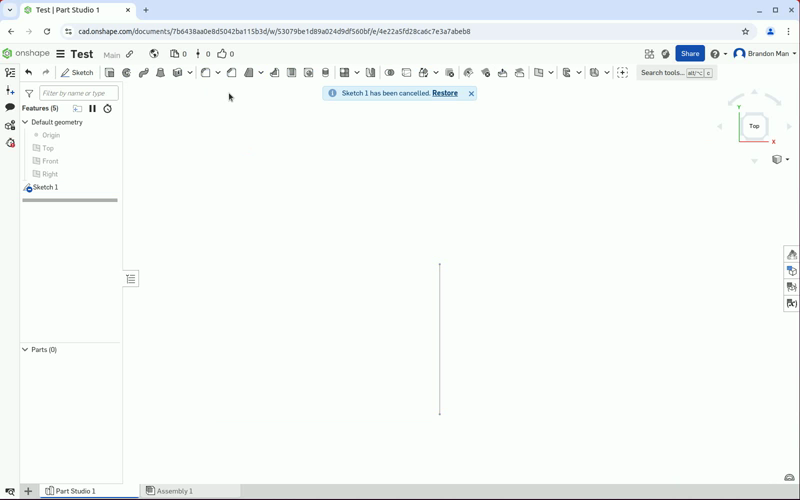
key(shift+s)
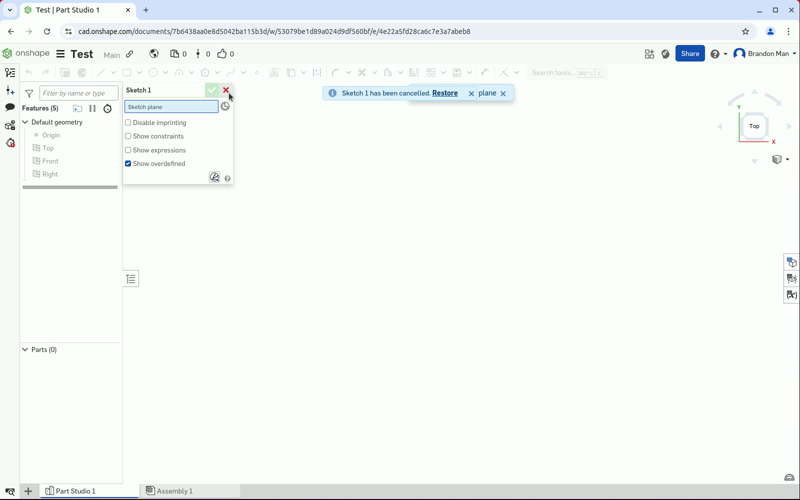
mouse_move(73, 150)
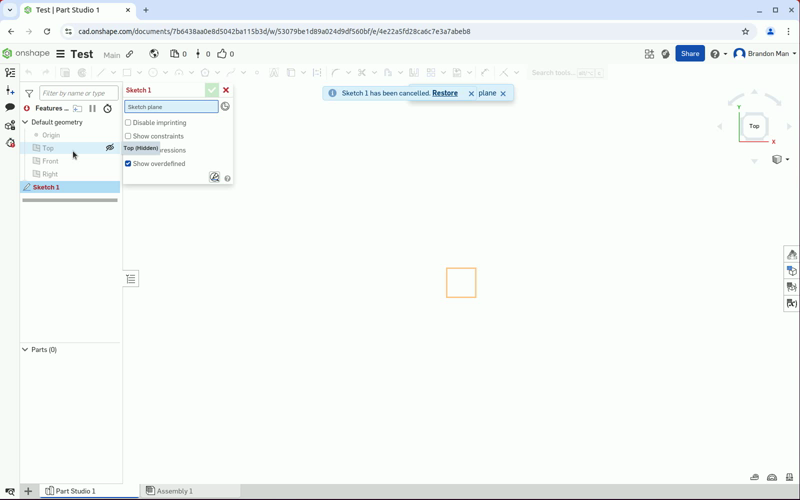
click(73, 150)
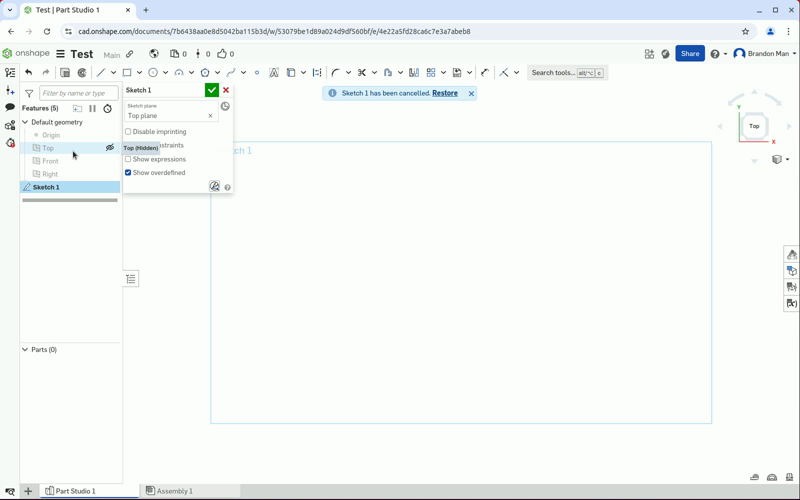
mouse_move(73, 352)
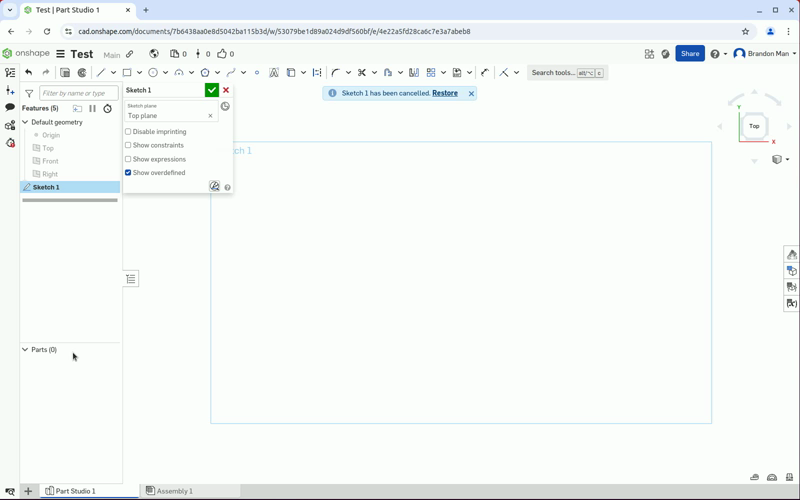
key(y)
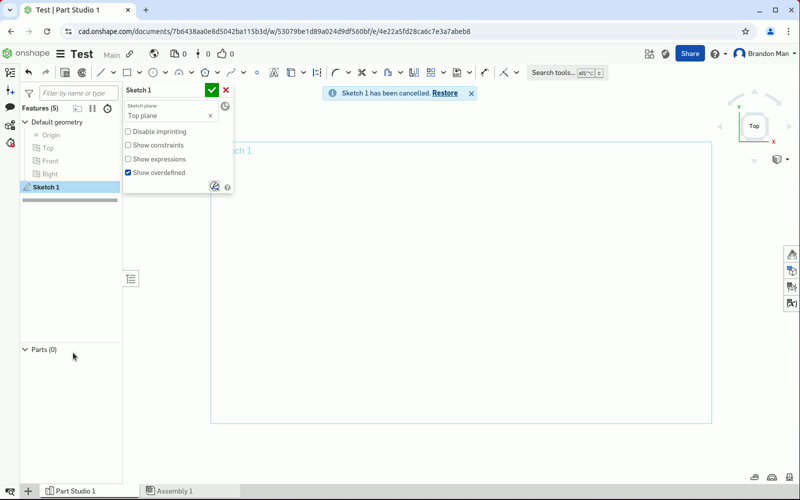
key(c)
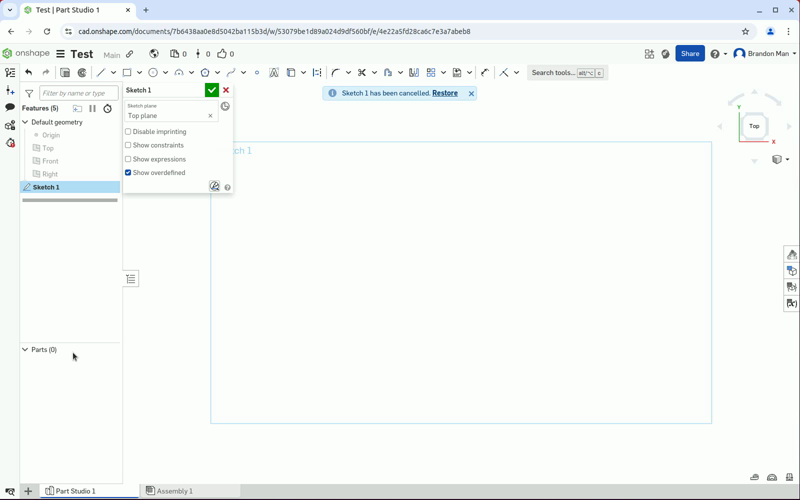
key_down(shift)
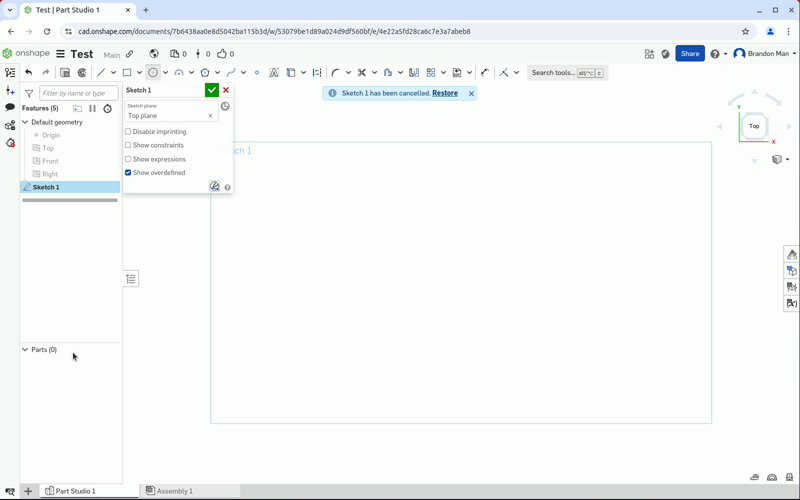
mouse_move(461, 282)
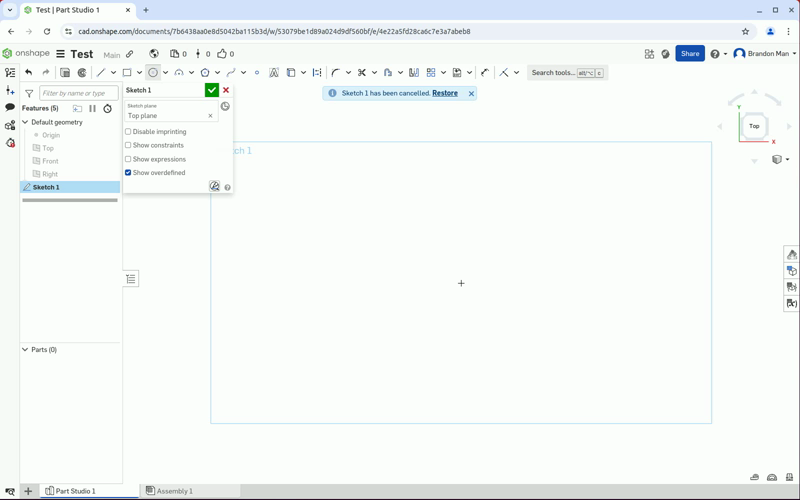
click(461, 282)
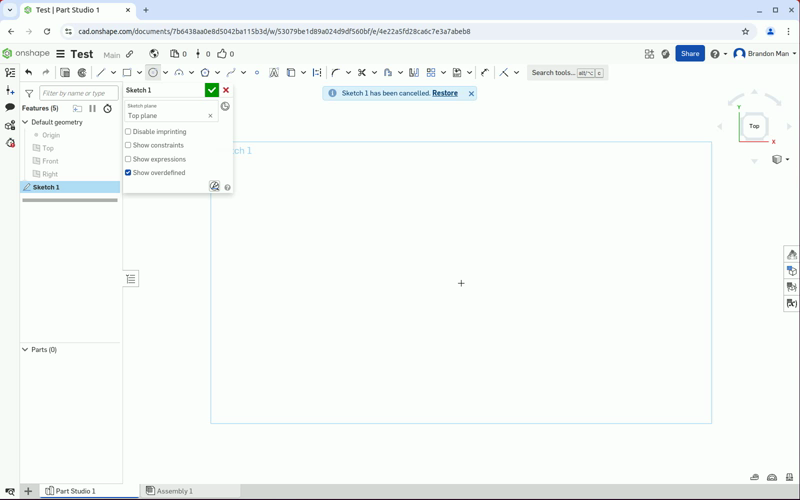
key_up(shift)
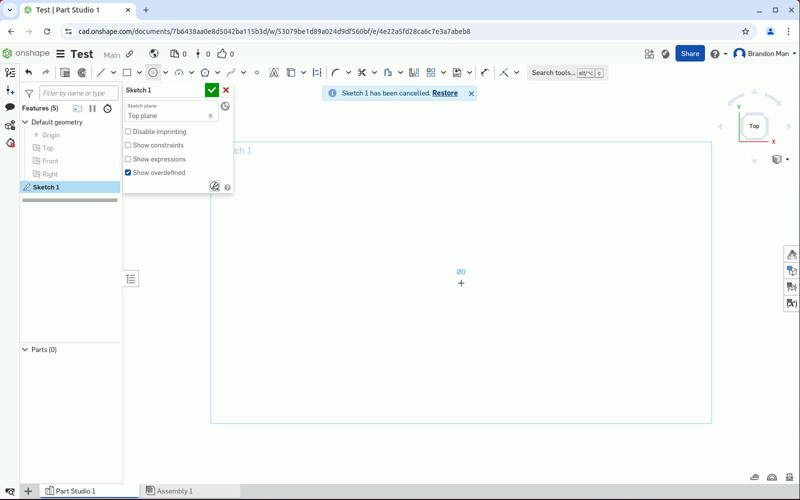
mouse_move(574, 282)
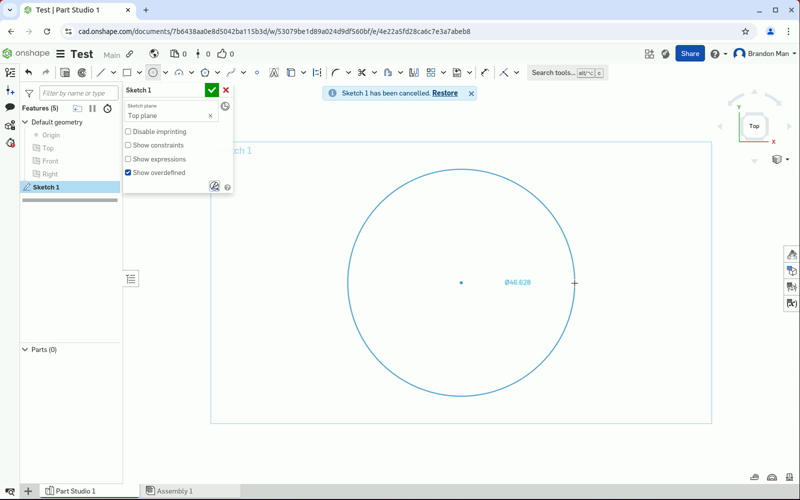
click(574, 282)
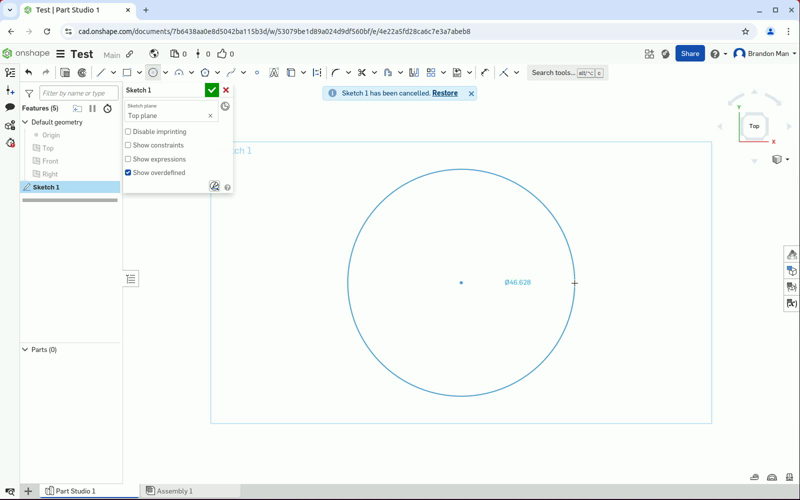
key(esc)
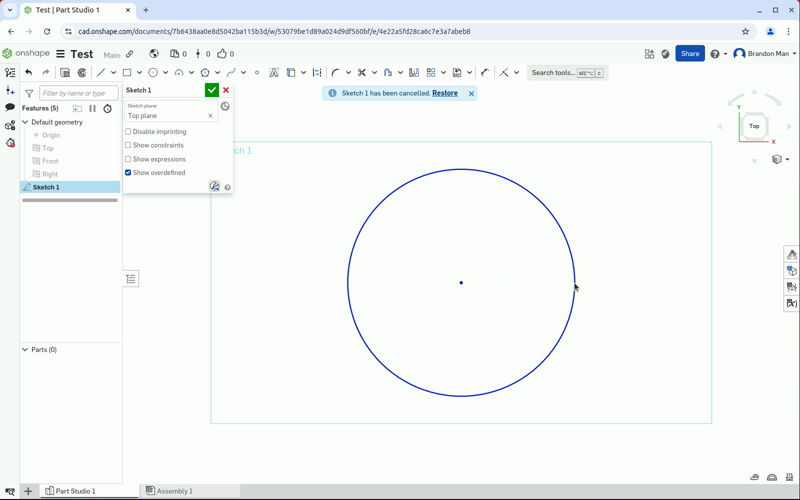
mouse_move(434, 352)
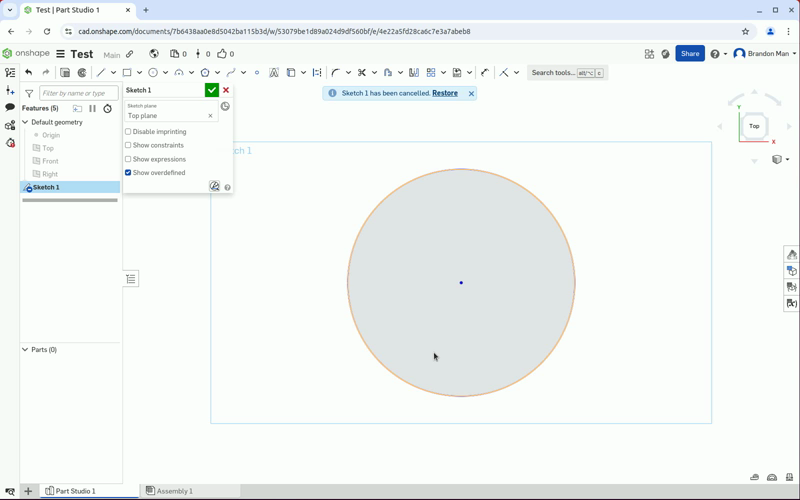
click(434, 352)
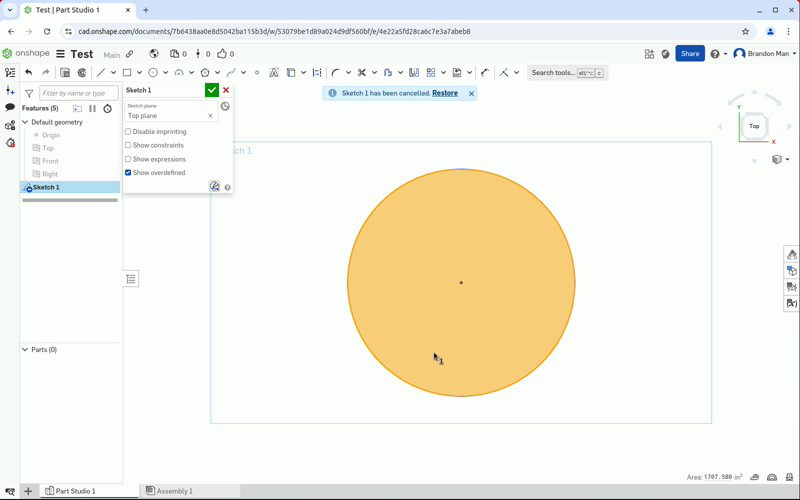
mouse_move(73, 352)
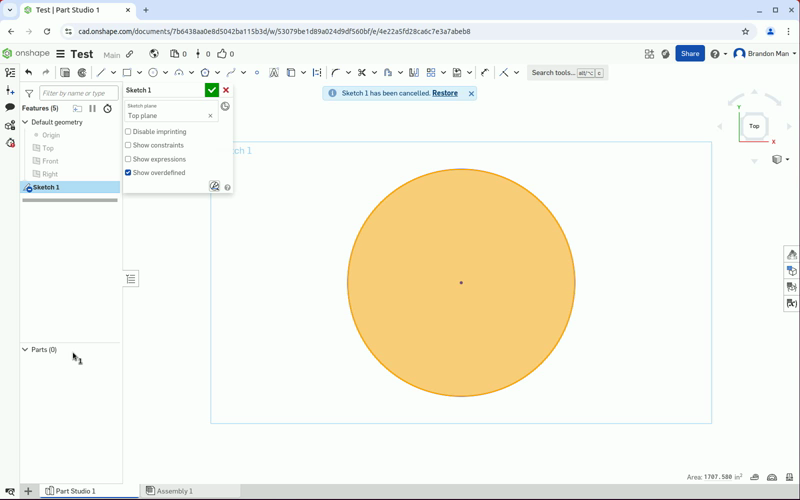
key(shift+y)
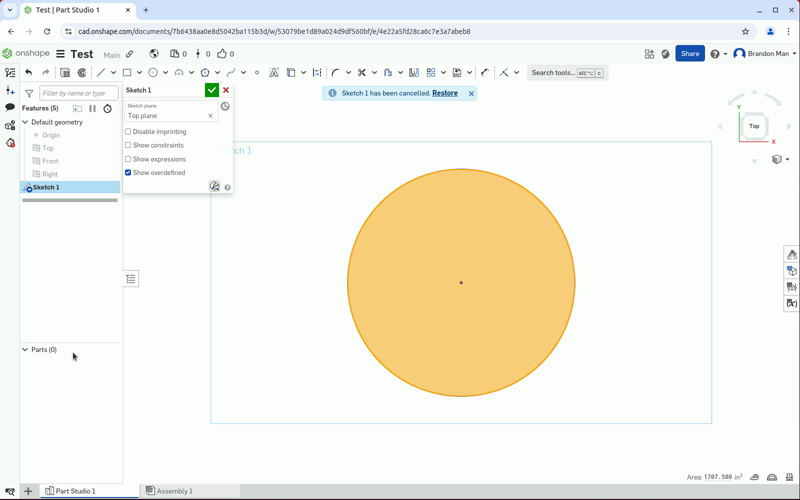
key(shift+e)
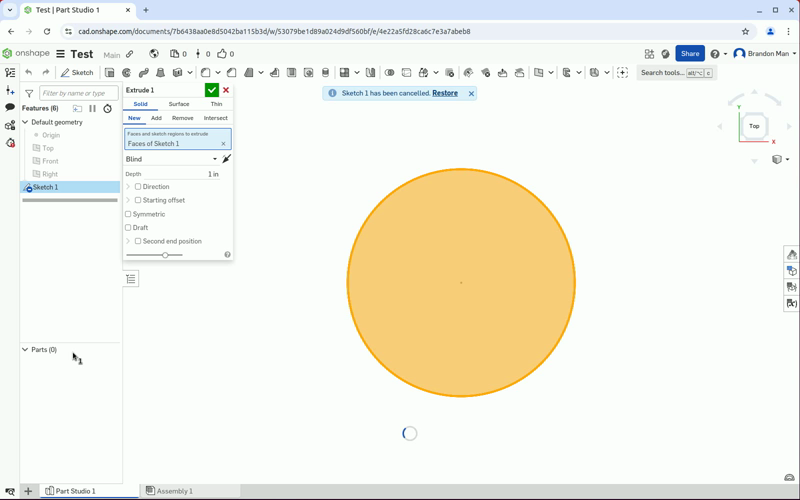
mouse_move(143, 106)
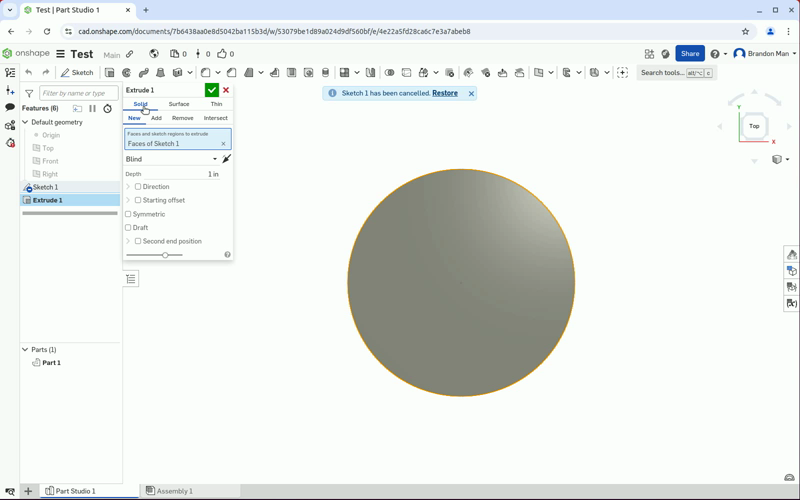
click(143, 106)
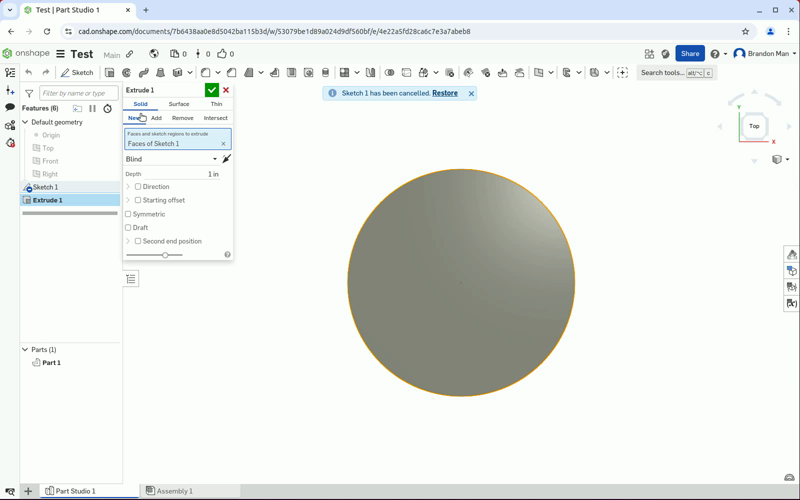
mouse_move(137, 120)
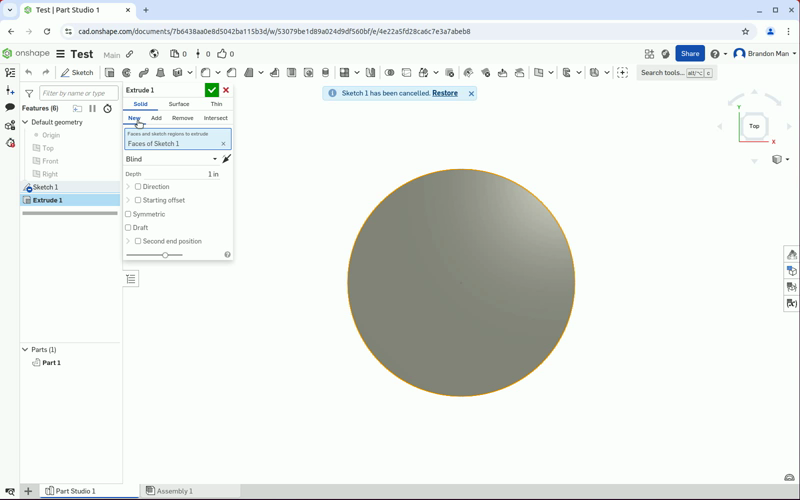
click(137, 120)
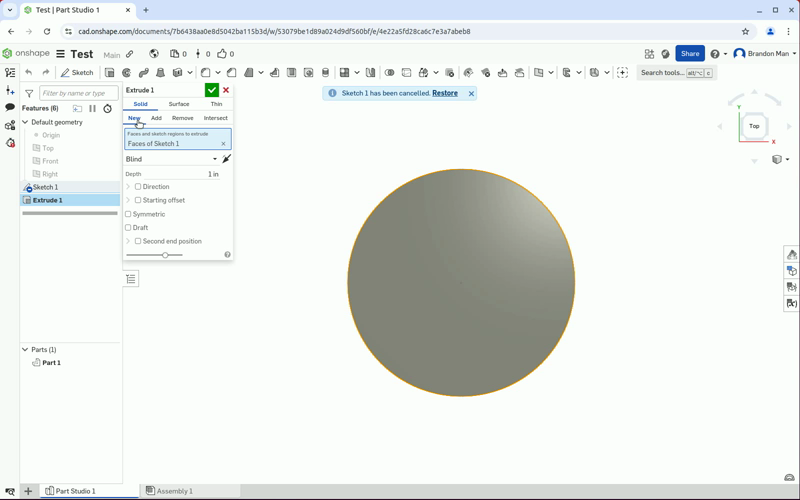
key(tab, 4)
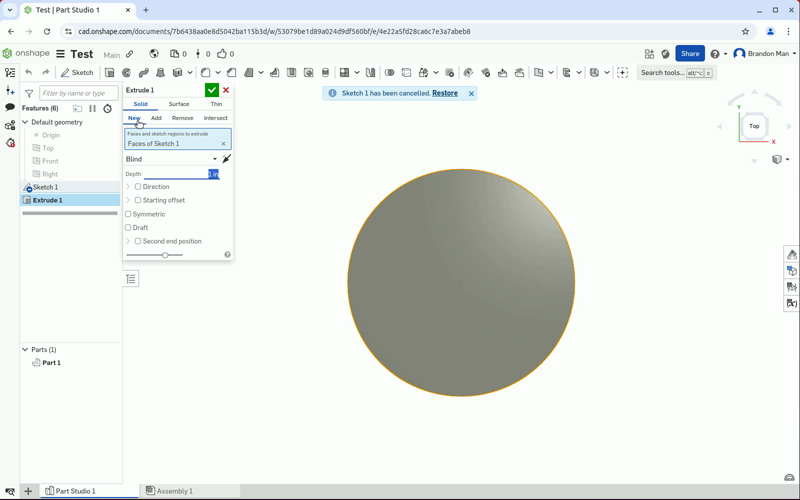
text(2.166)
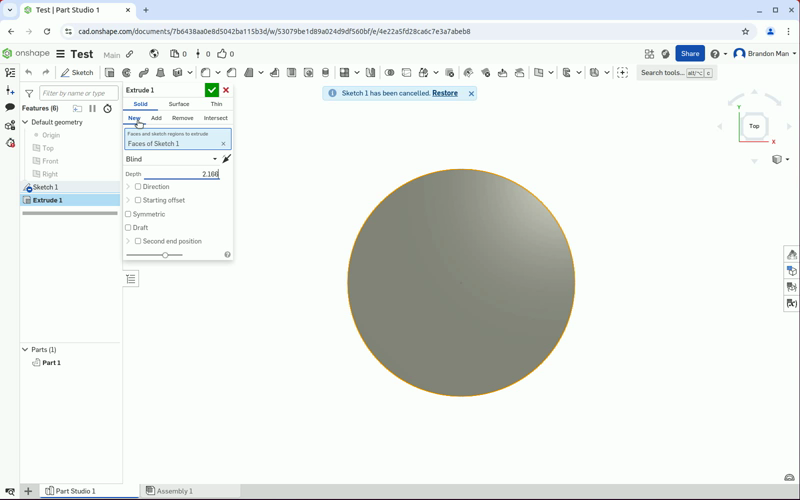
key(enter)
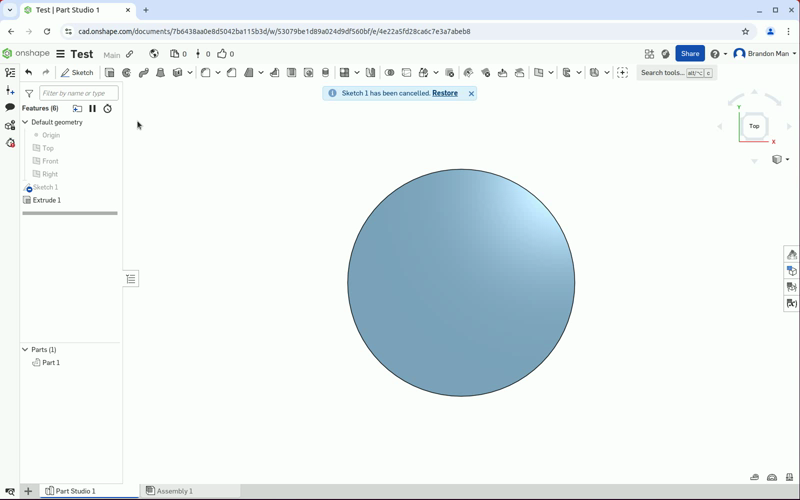
key(shift+h)
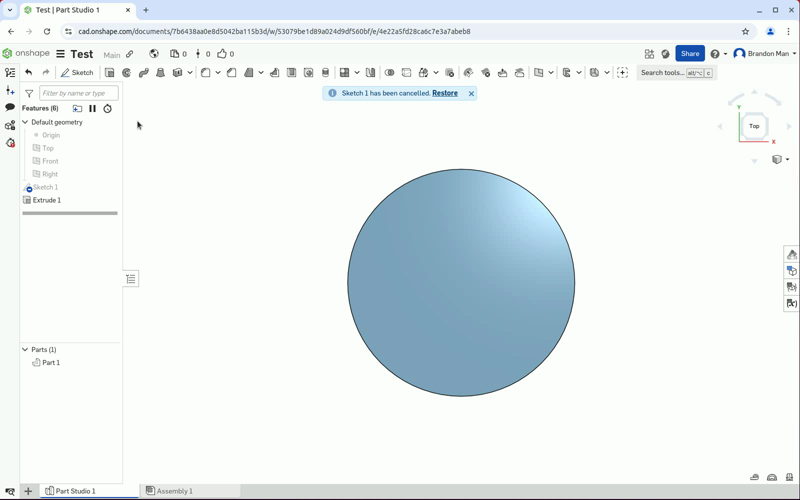
key(shift+h)
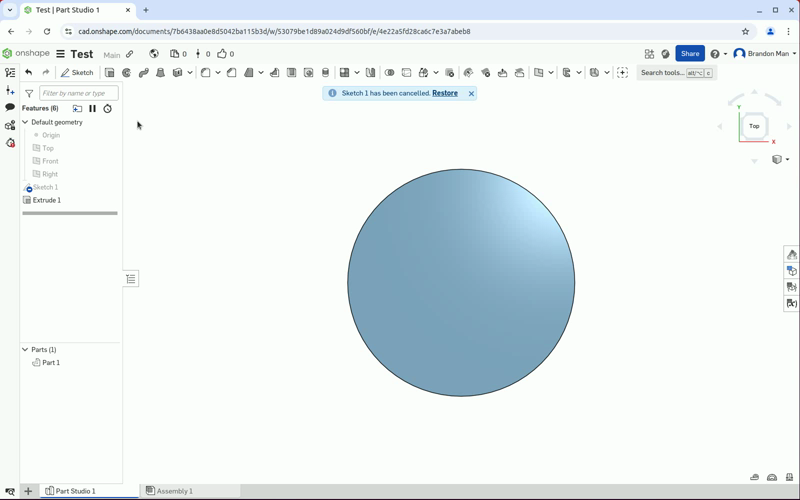
mouse_move(73, 189)
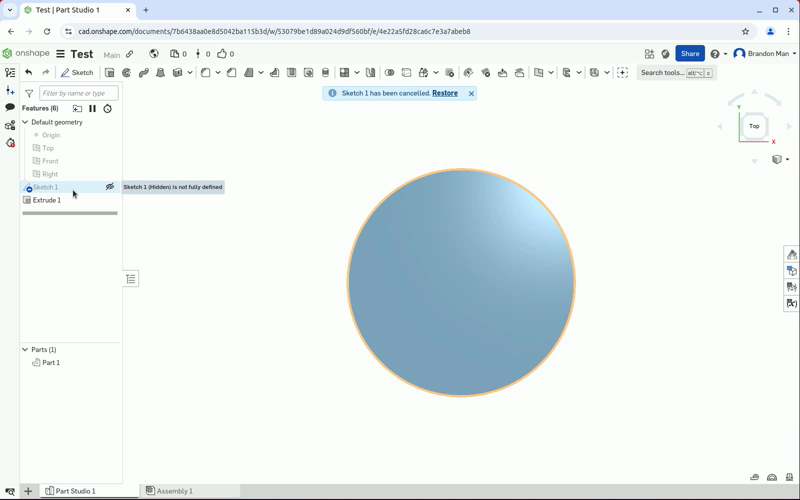
click(73, 189)
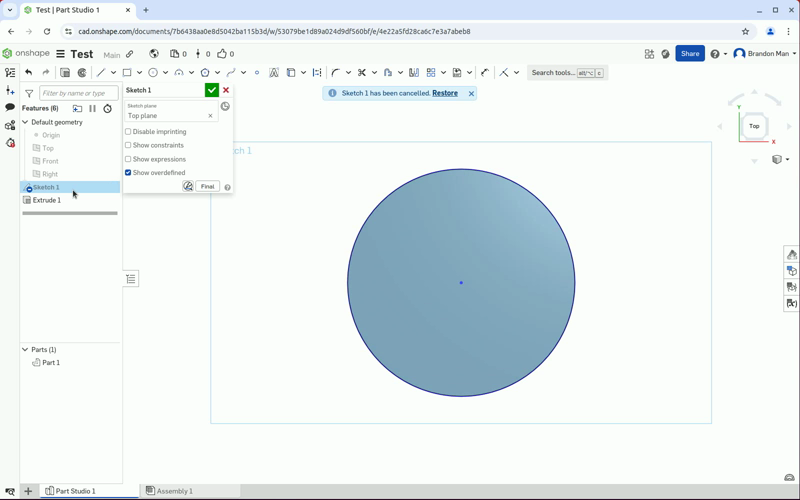
mouse_move(229, 92)
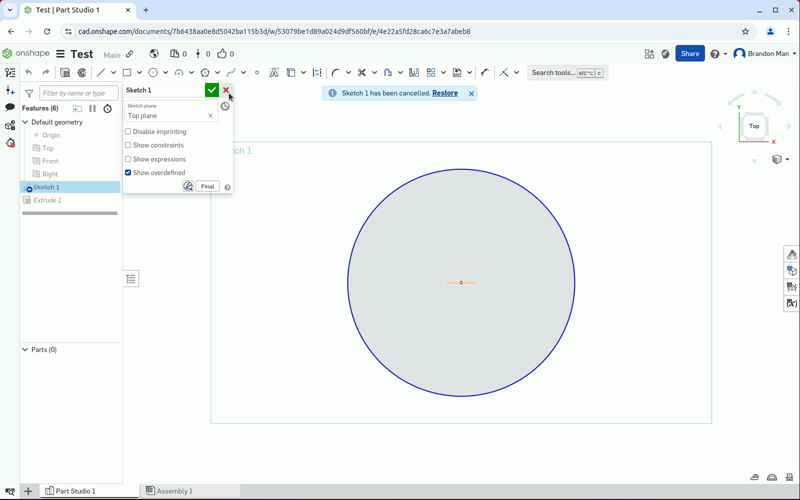
click(229, 92)
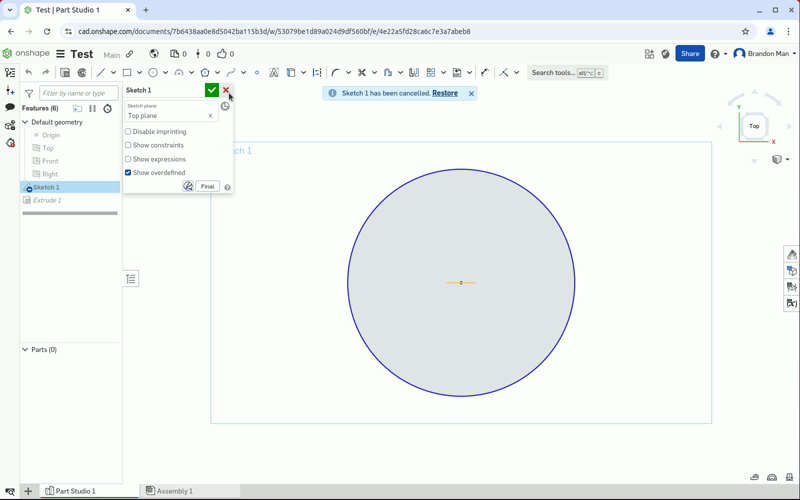
key(shift+s)
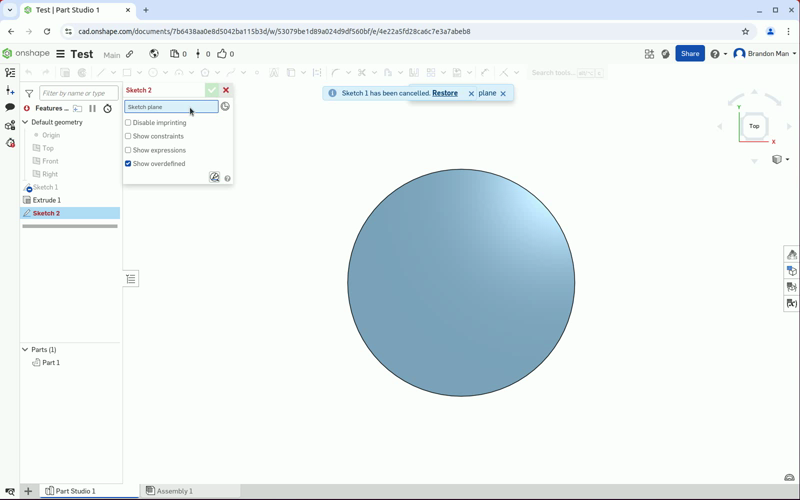
mouse_move(73, 150)
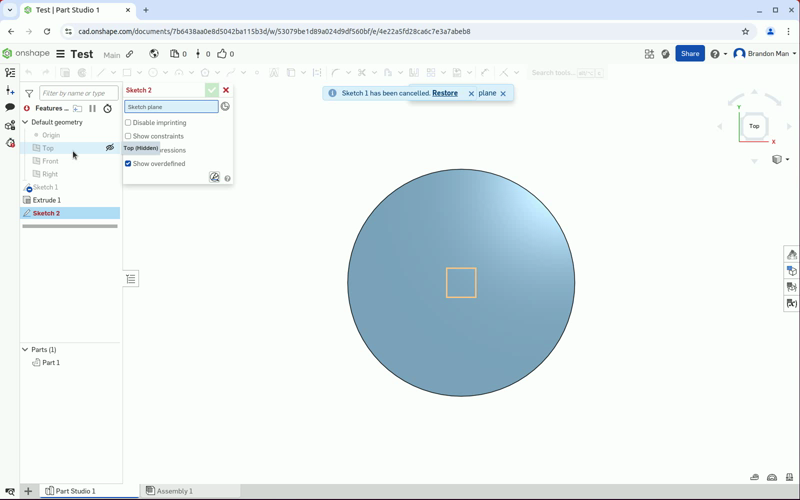
click(73, 150)
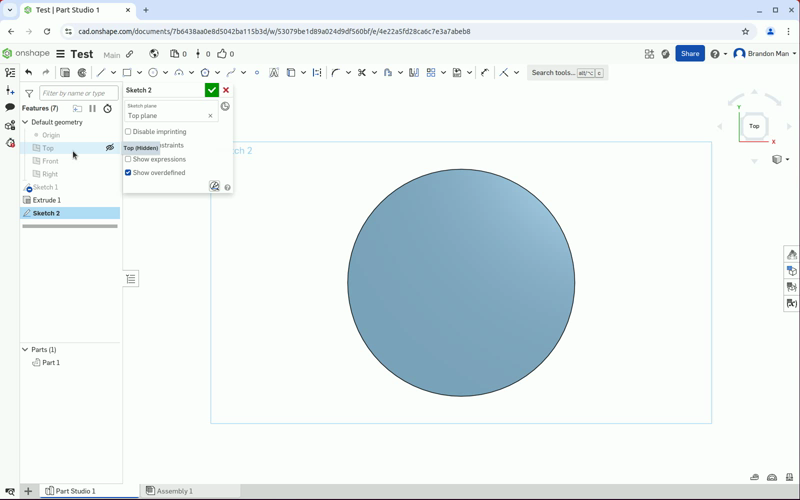
mouse_move(73, 352)
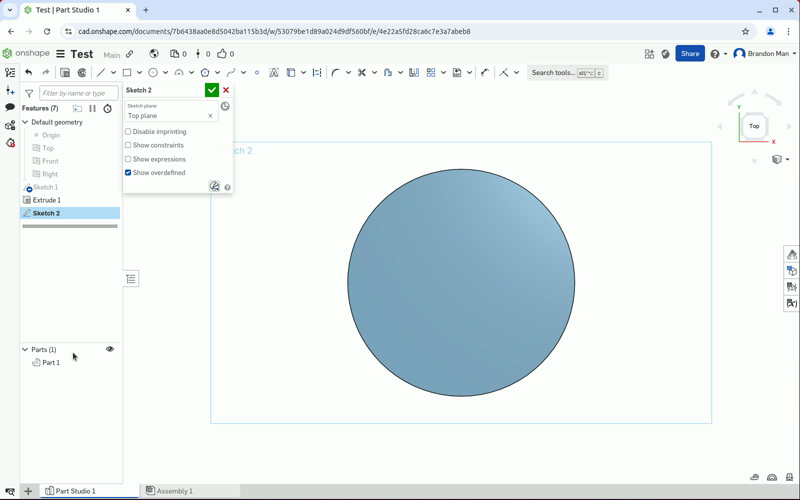
key(y)
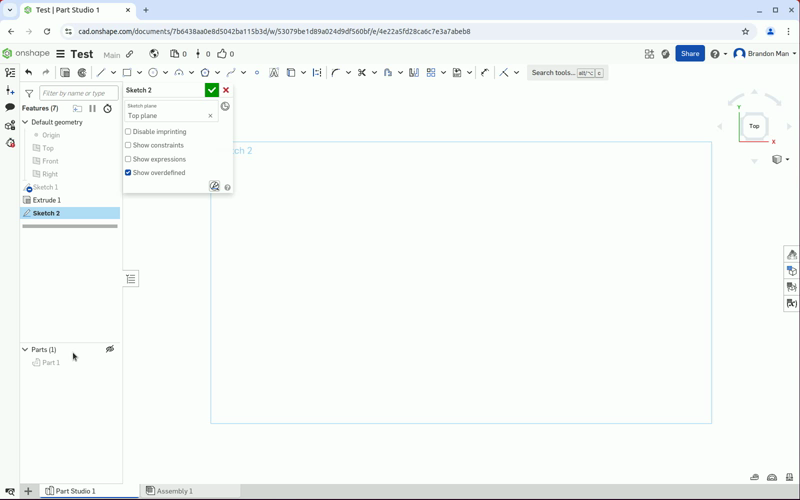
key(c)
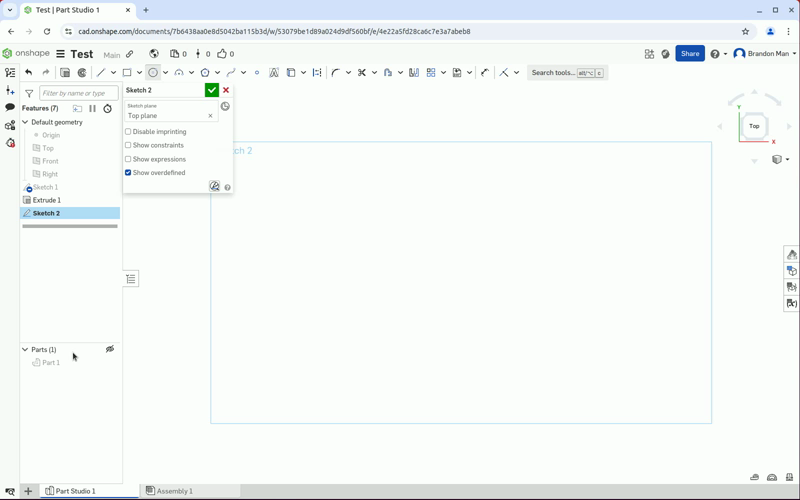
key_down(shift)
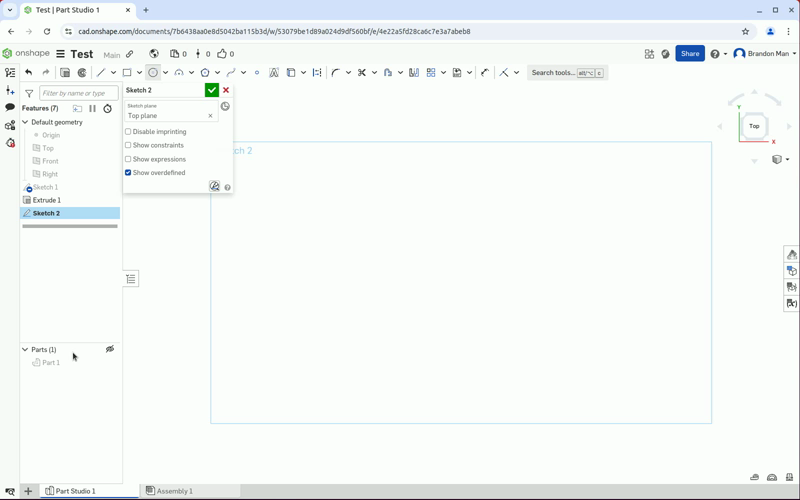
mouse_move(461, 282)
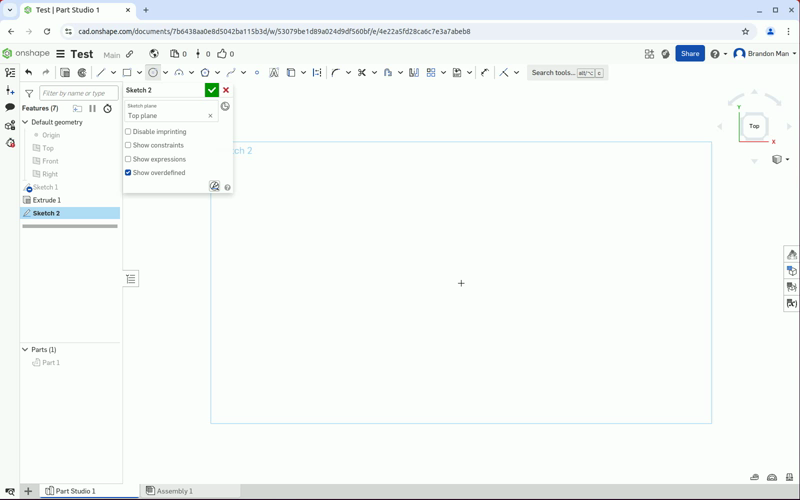
click(461, 282)
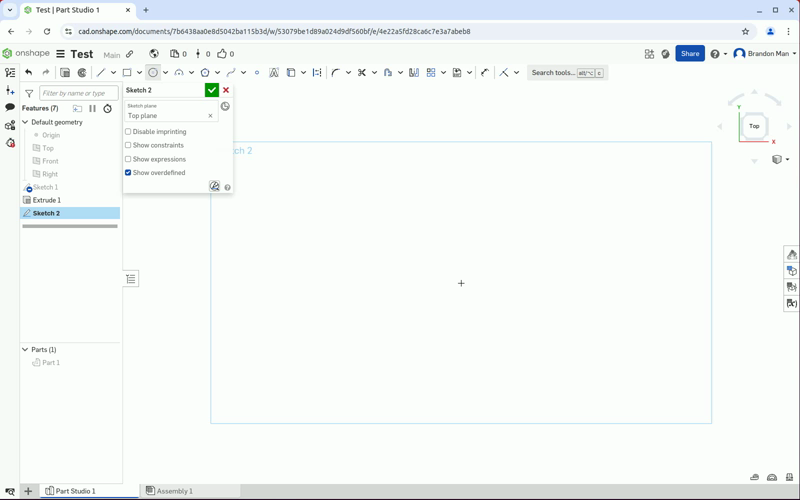
key_up(shift)
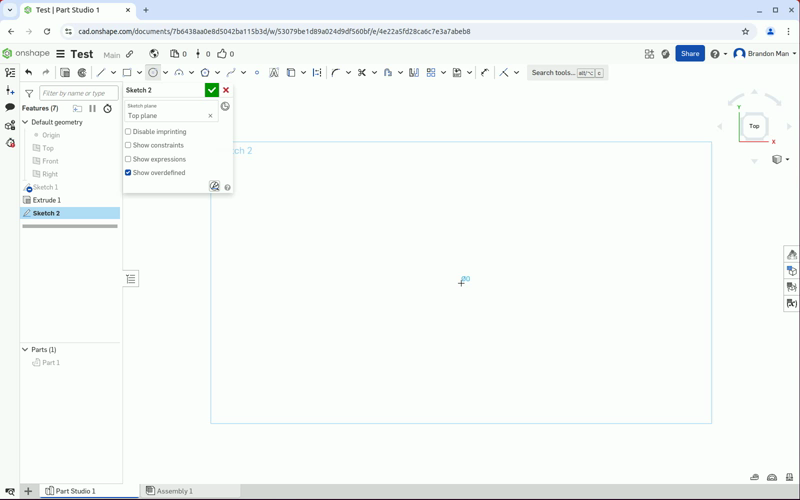
mouse_move(532, 282)
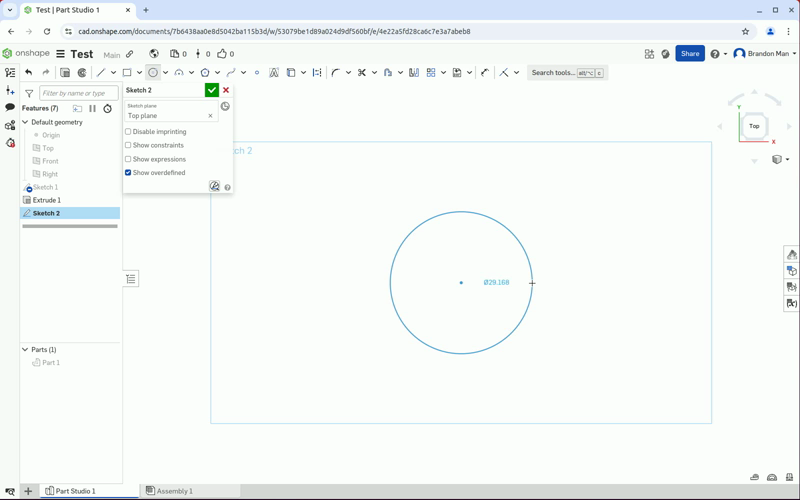
click(532, 282)
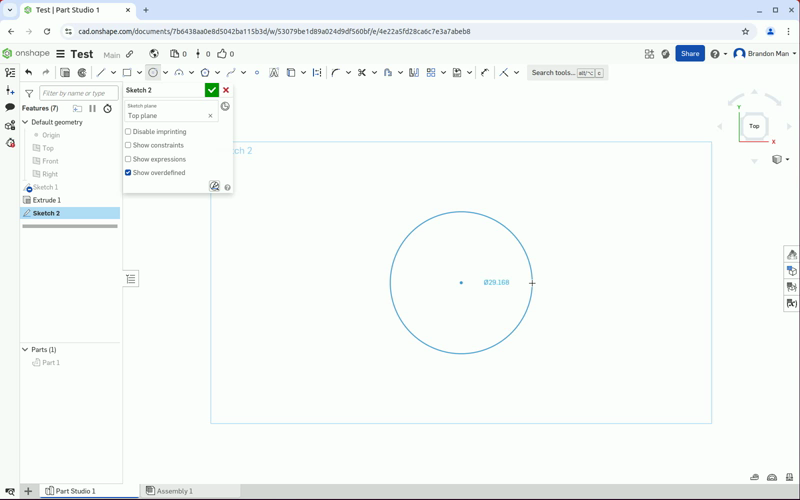
key(esc)
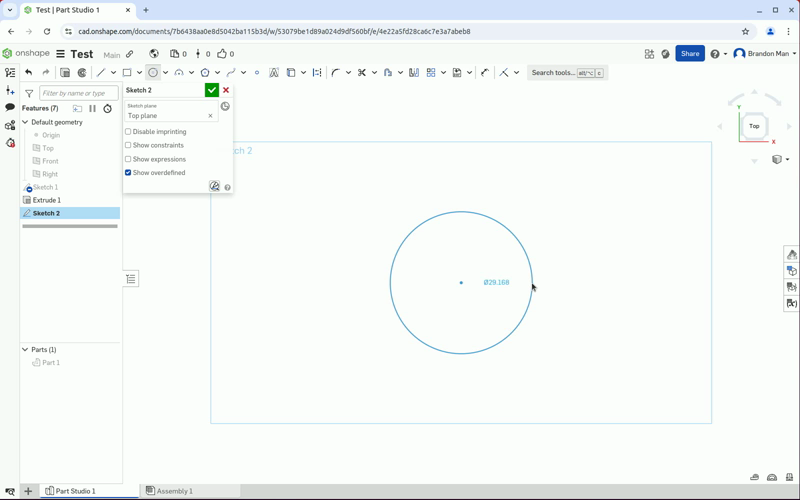
mouse_move(422, 258)
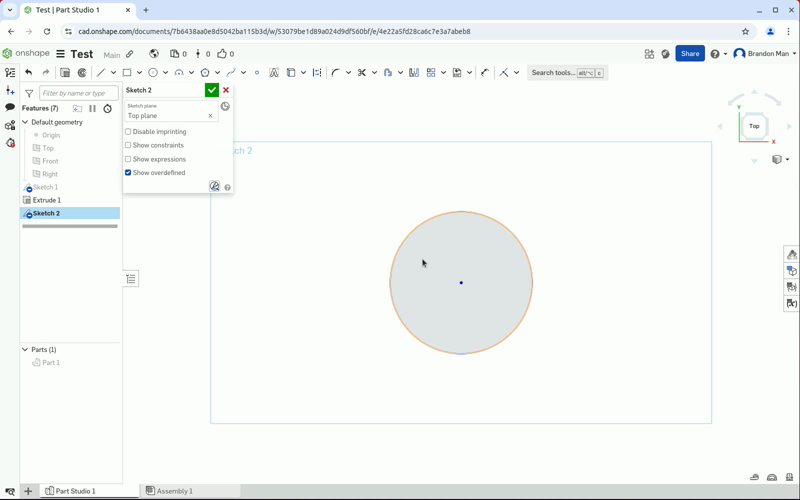
click(422, 258)
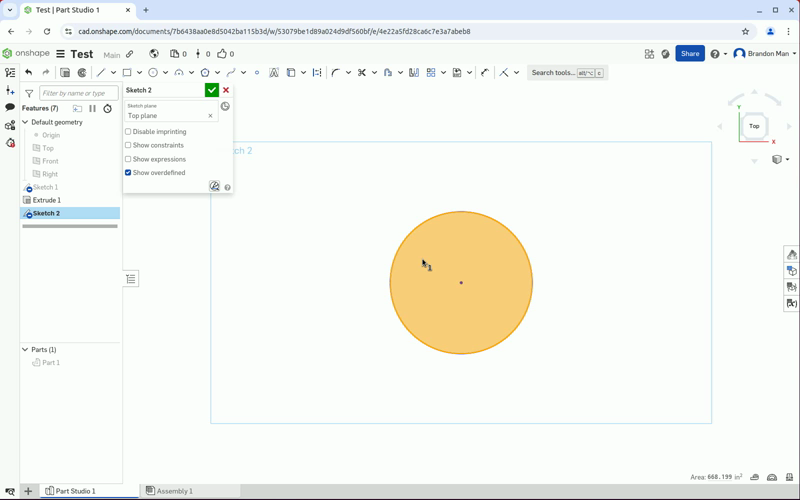
mouse_move(73, 352)
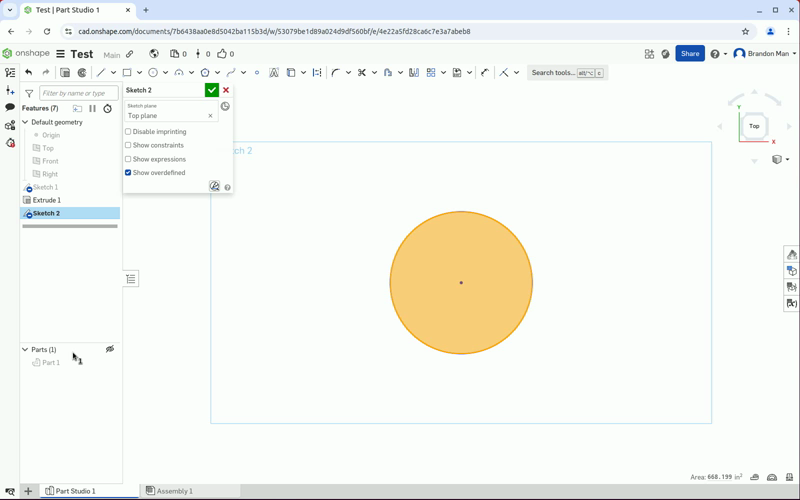
key(shift+y)
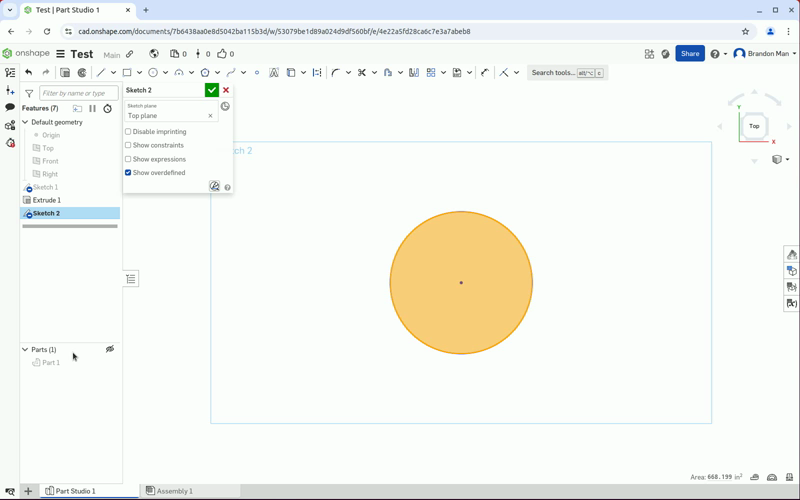
key(shift+e)
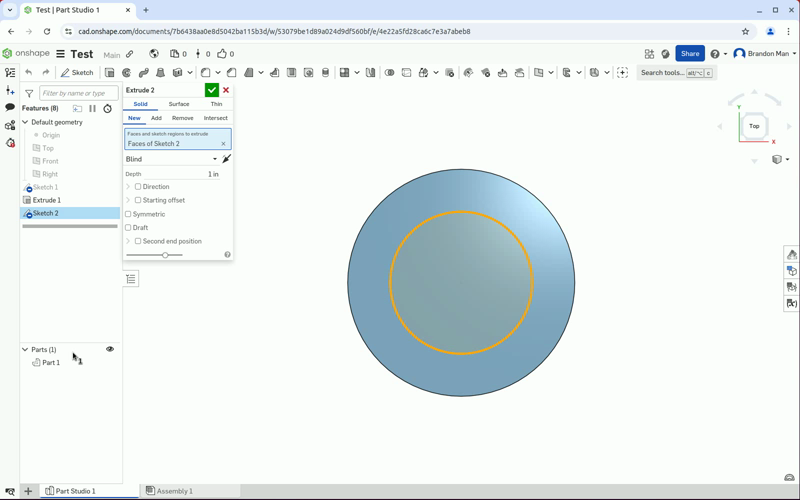
mouse_move(143, 106)
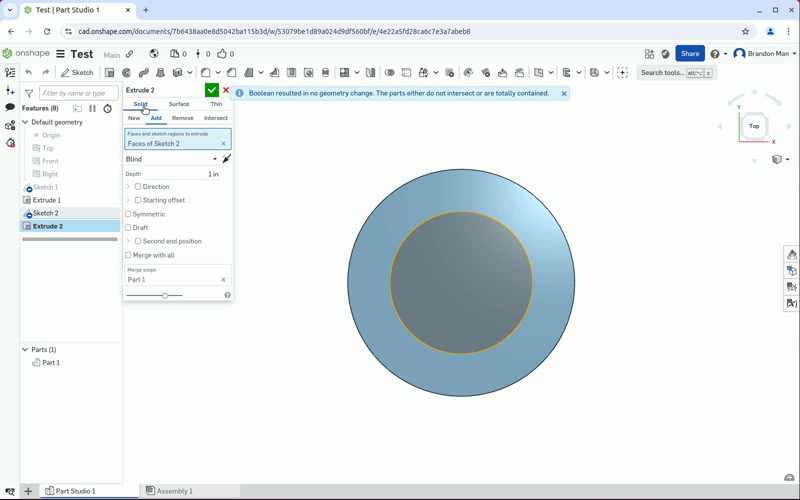
click(143, 106)
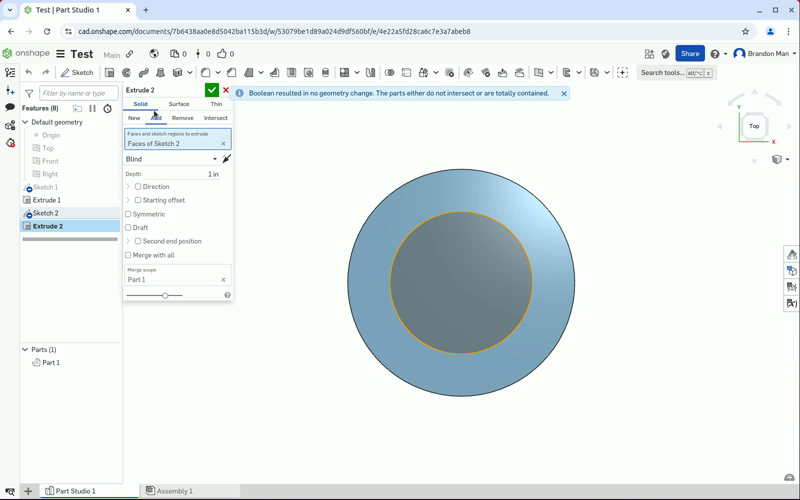
mouse_move(186, 120)
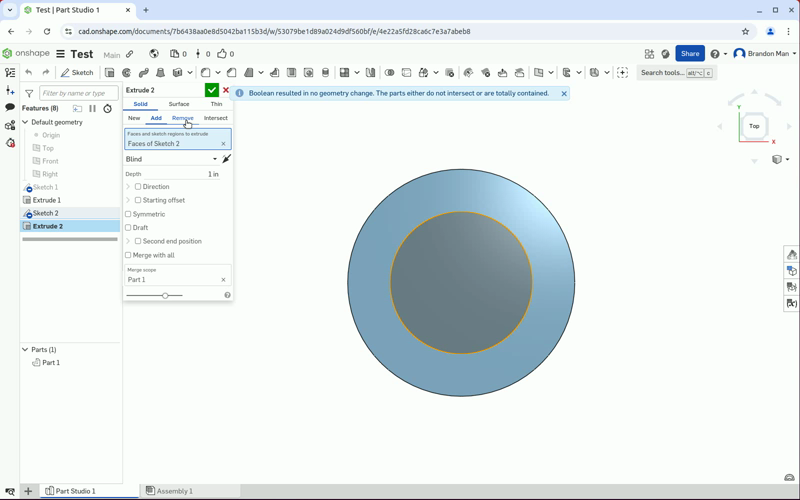
click(186, 120)
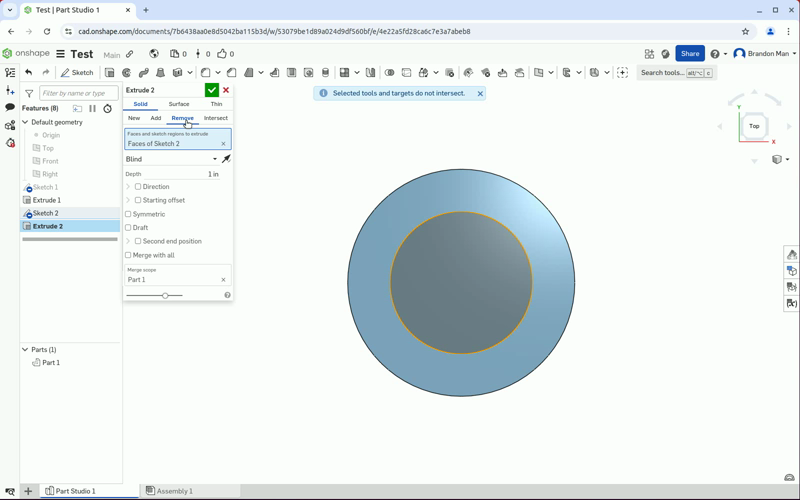
key(tab, 4)
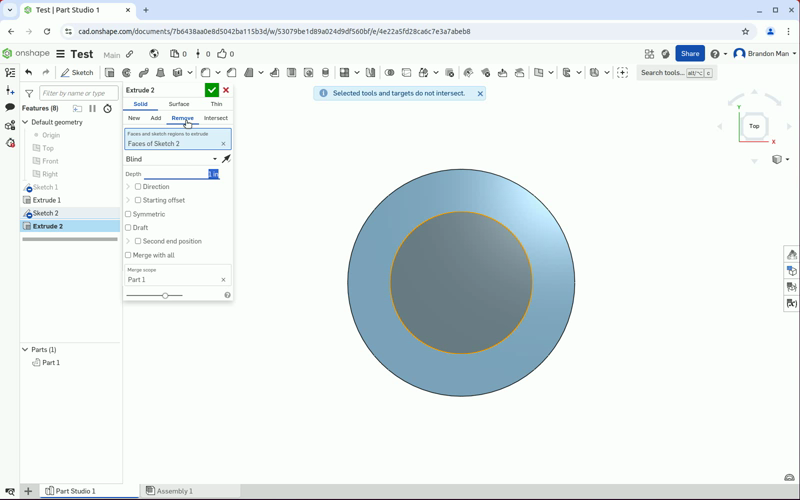
text(-2.166)
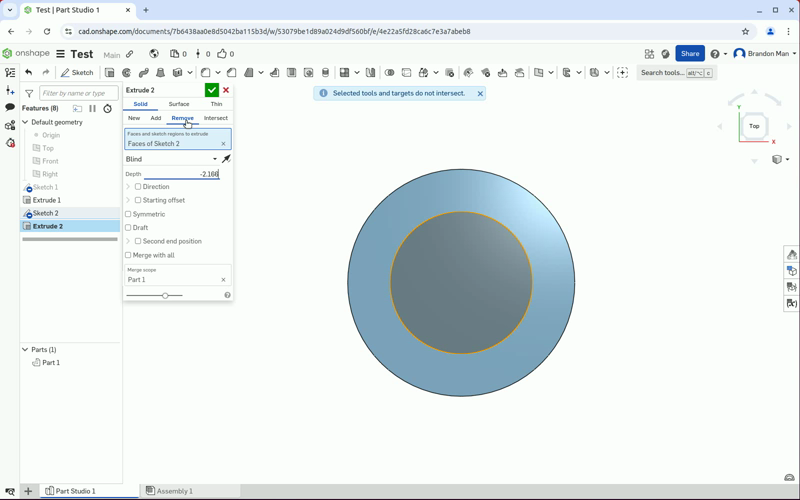
key(tab, 6)
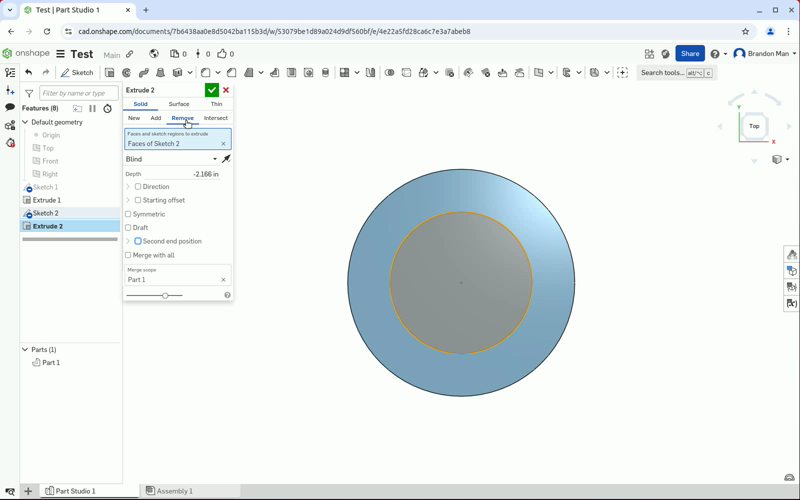
key(space)
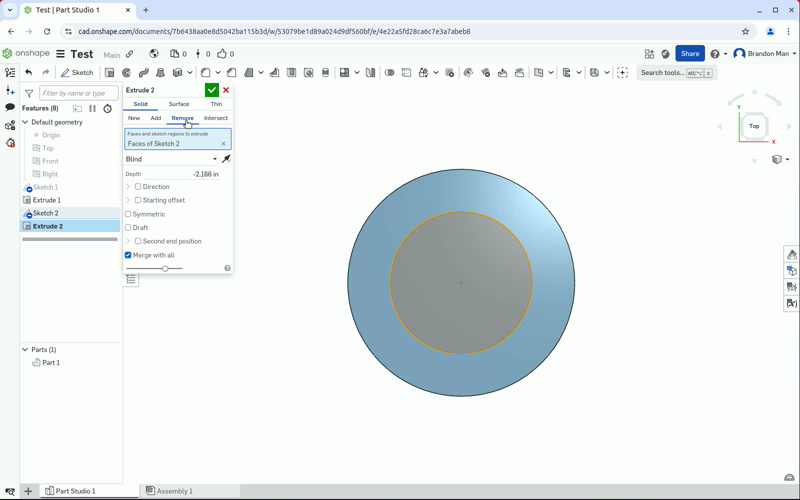
key(enter)
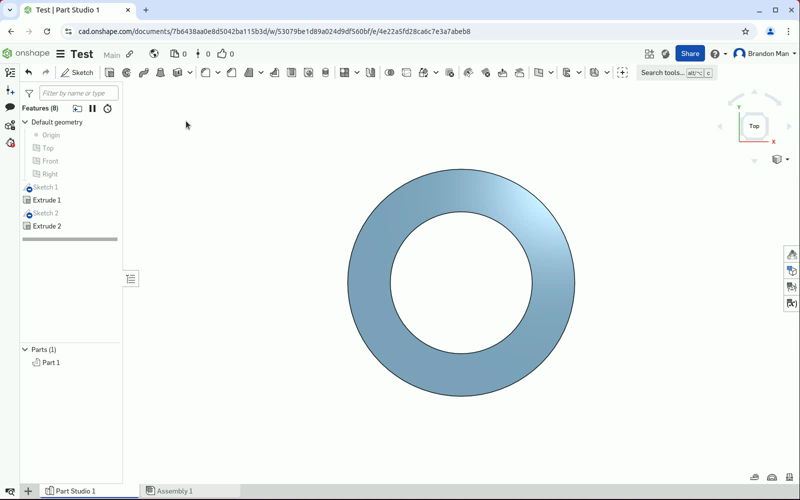
key(shift+h)
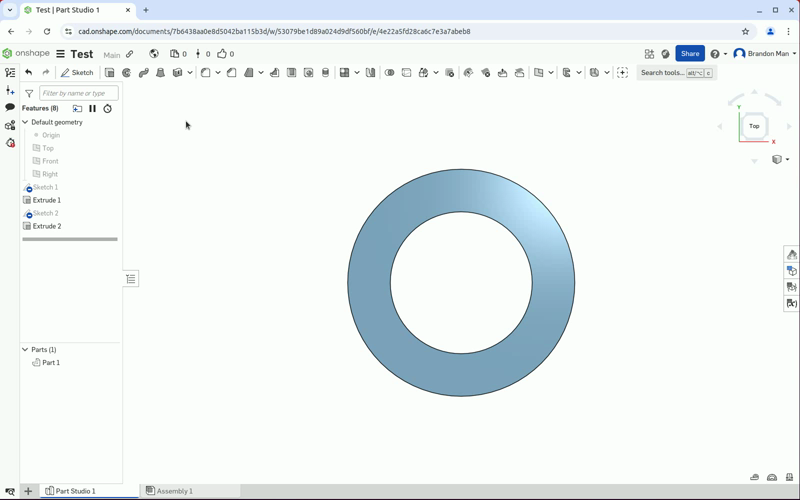
key(shift+h)
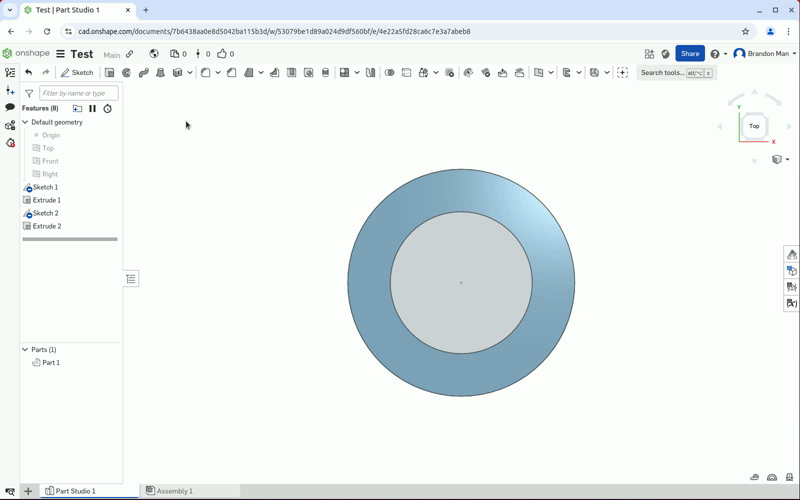
key(shift+7)
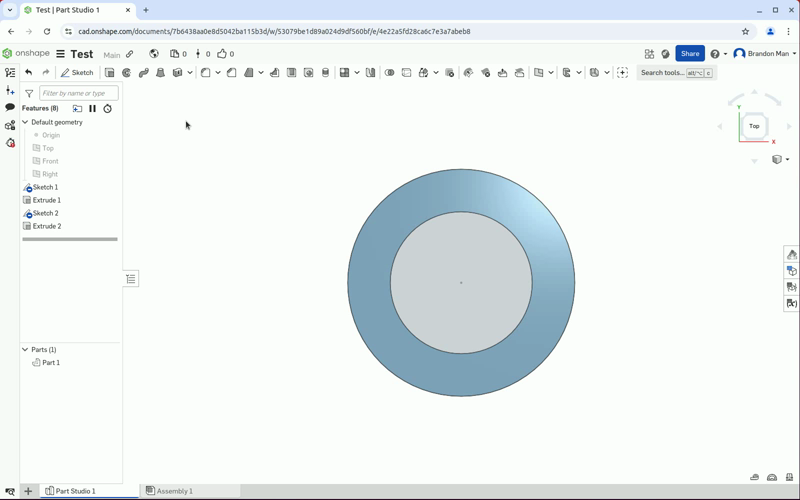
key(up, 3)
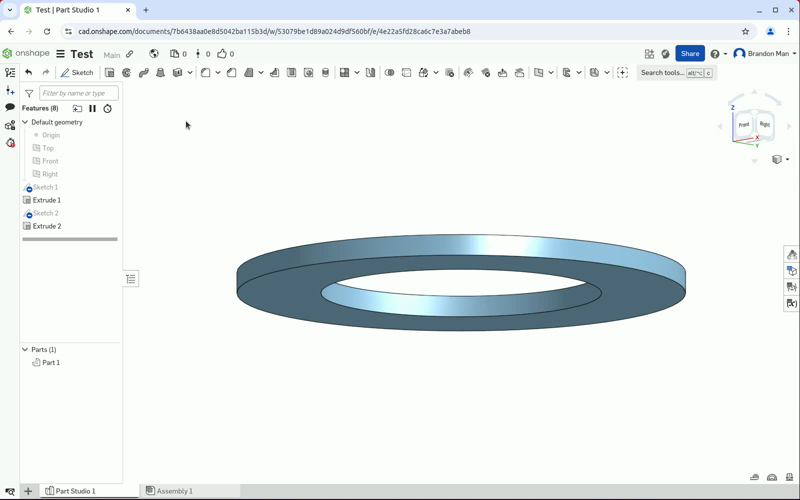
key(left, 3)
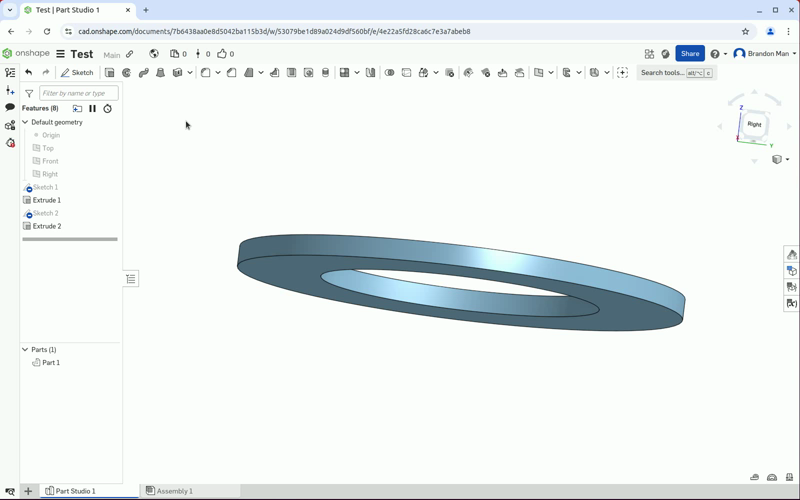
key(right, 3)
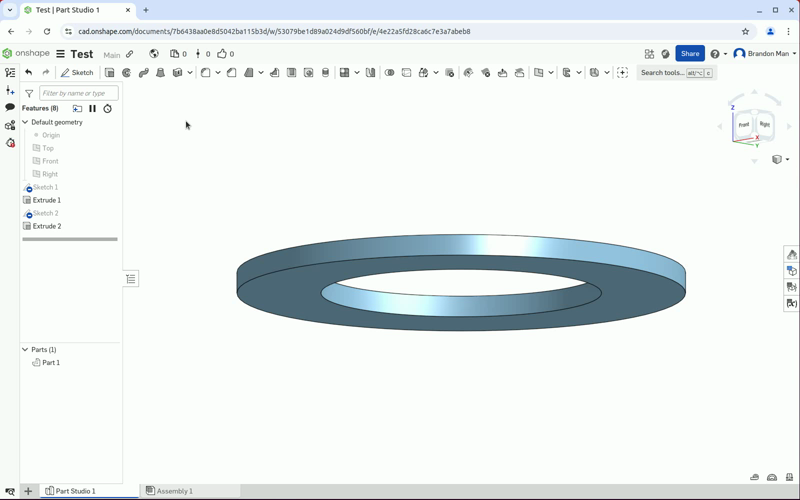
key(down, 3)
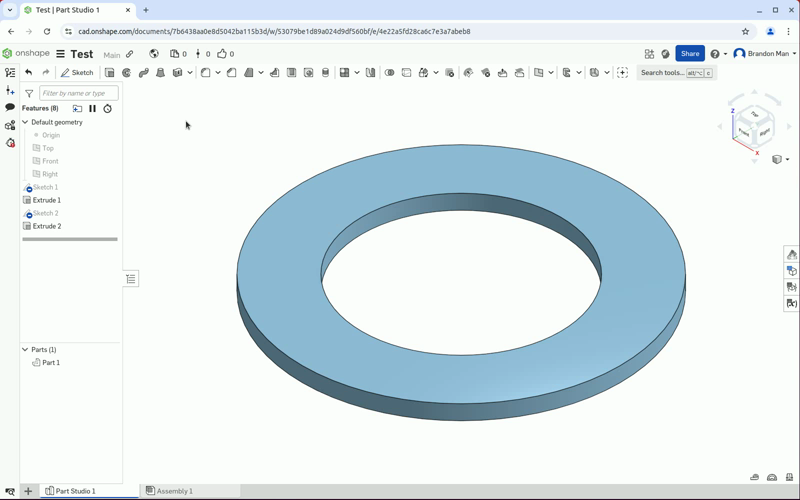
mouse_move(73, 189)
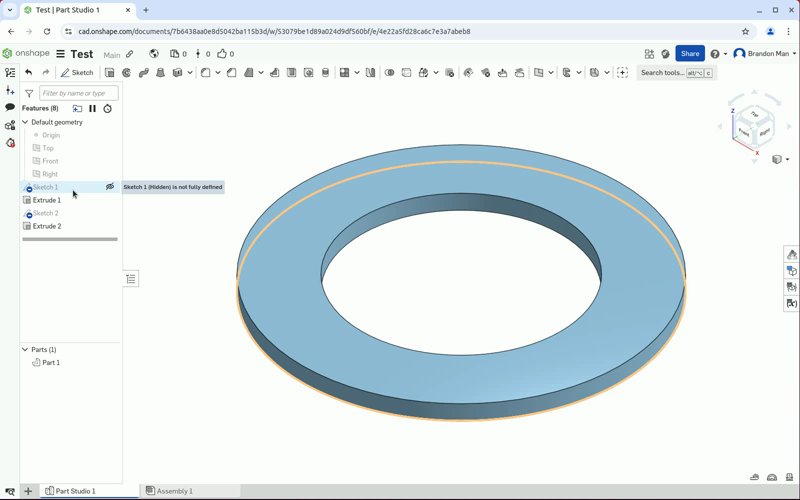
click(73, 189)